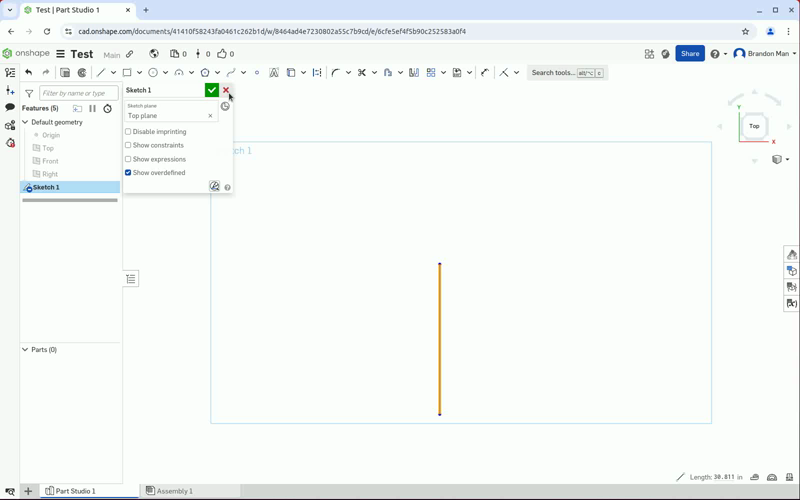
key(shift+h)
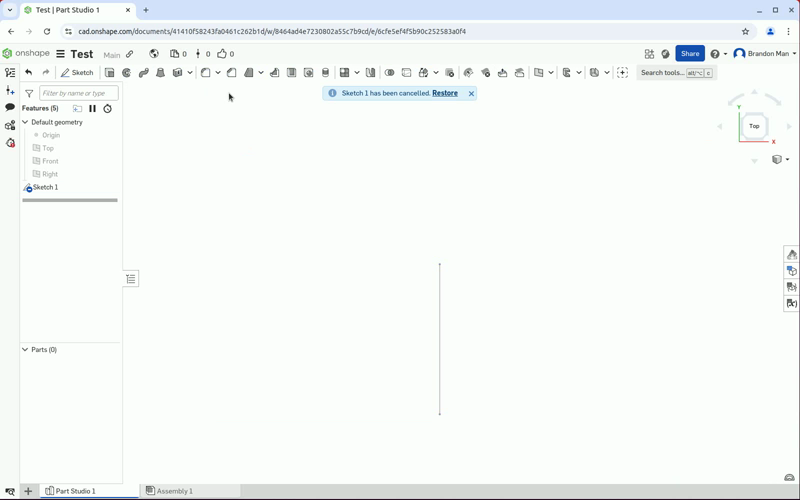
key(shift+s)
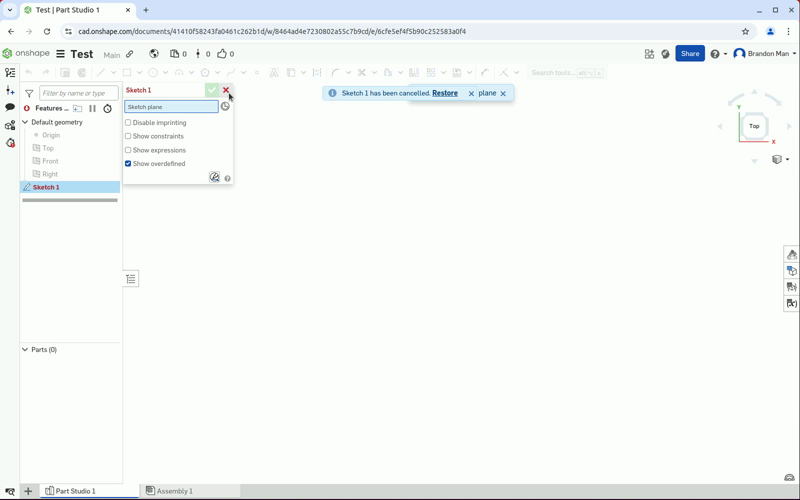
mouse_move(73, 150)
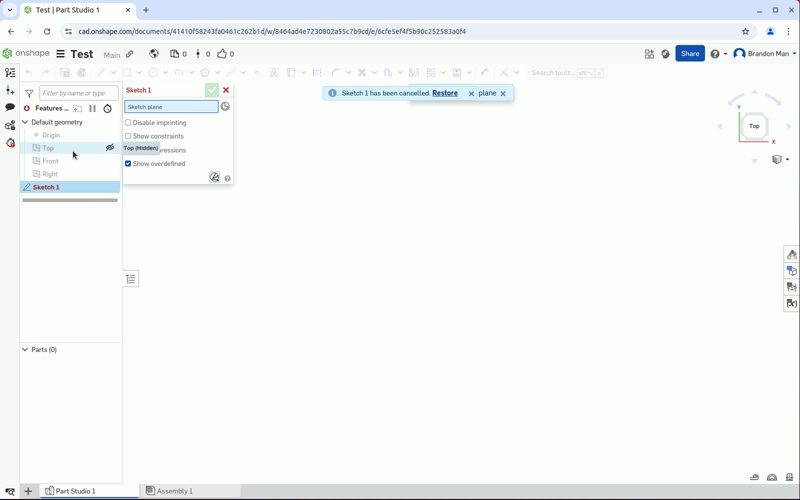
click(73, 150)
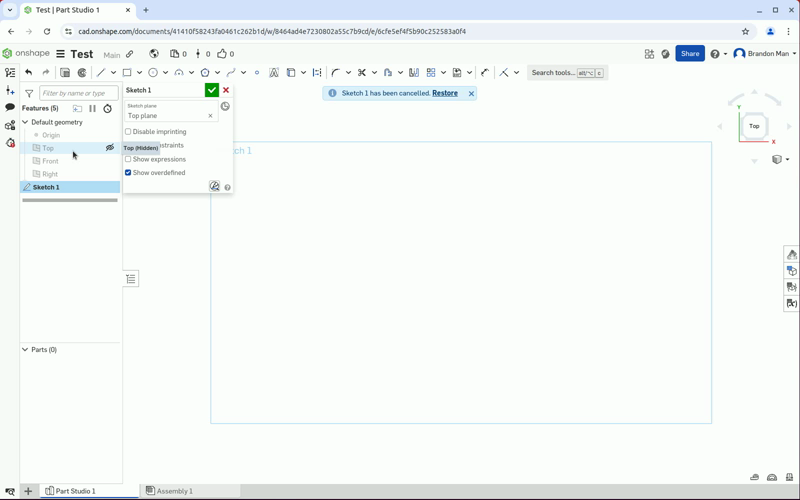
mouse_move(73, 352)
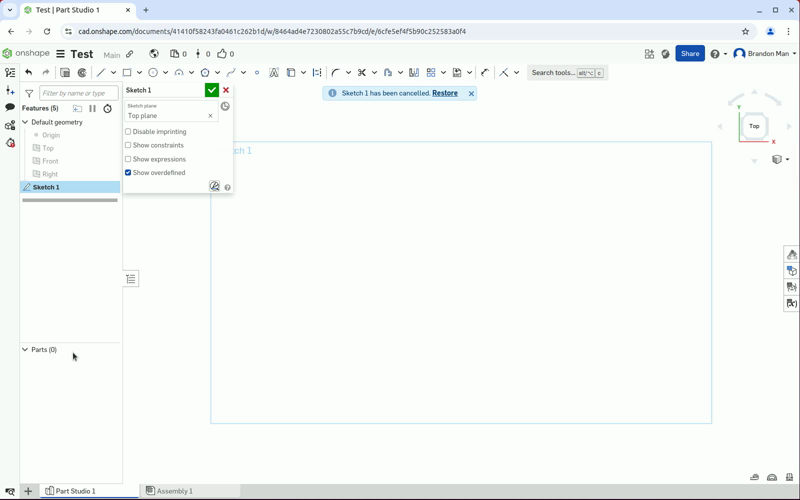
key(y)
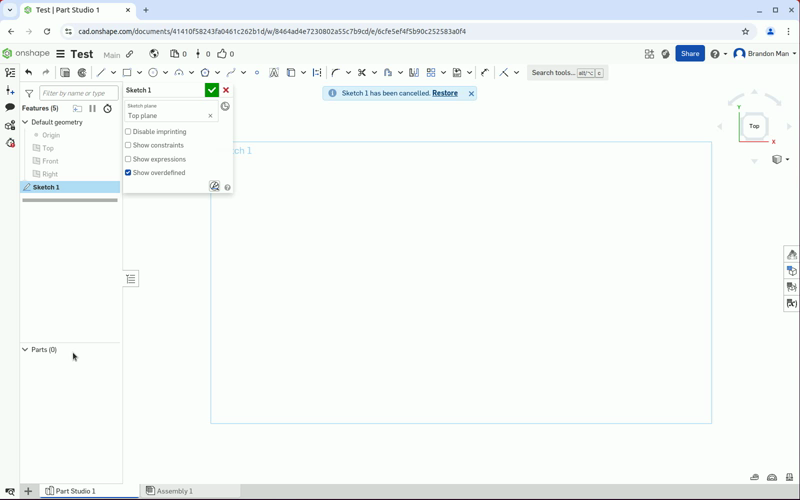
key(c)
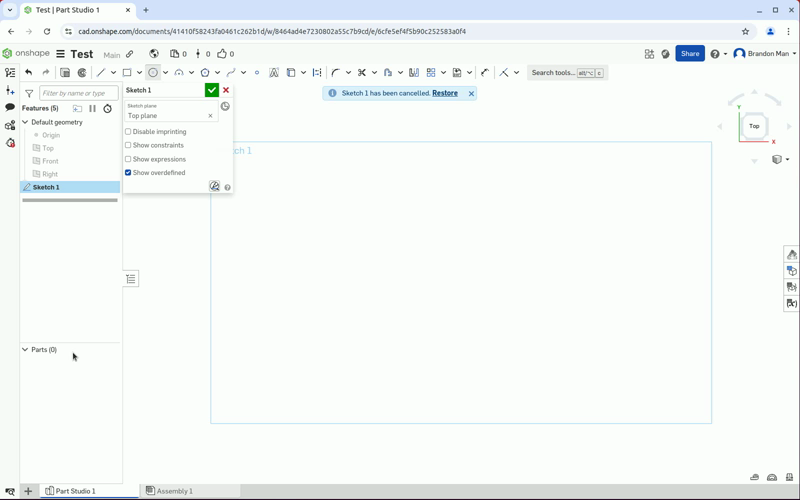
key_down(shift)
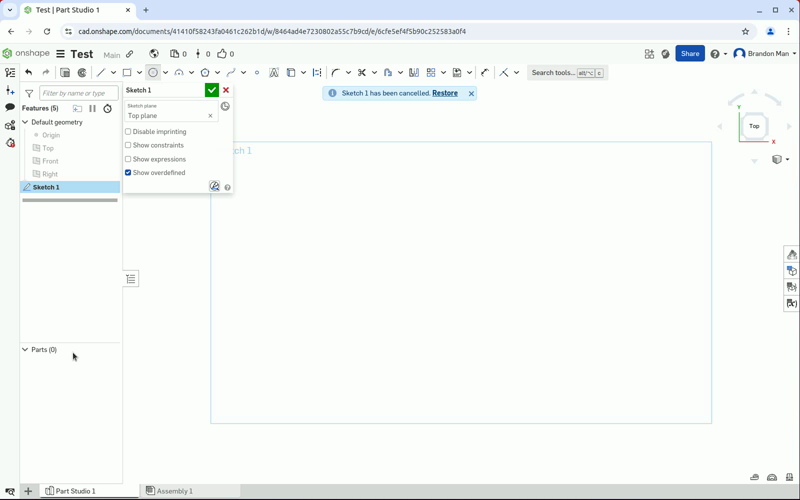
mouse_move(427, 246)
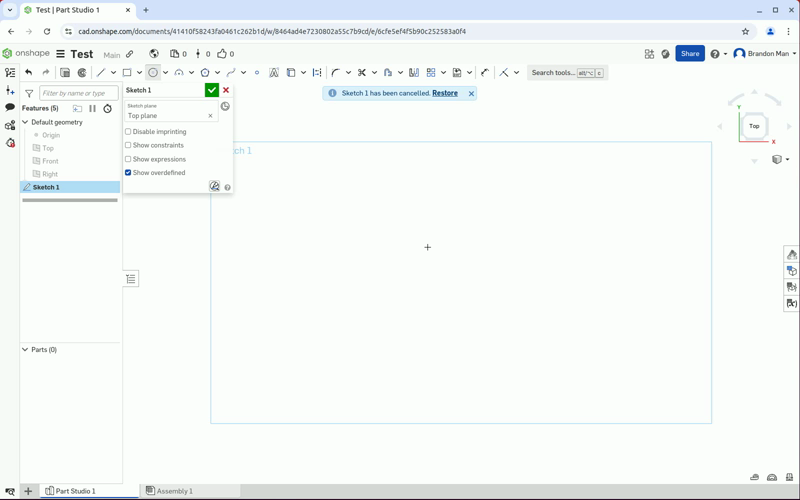
click(427, 246)
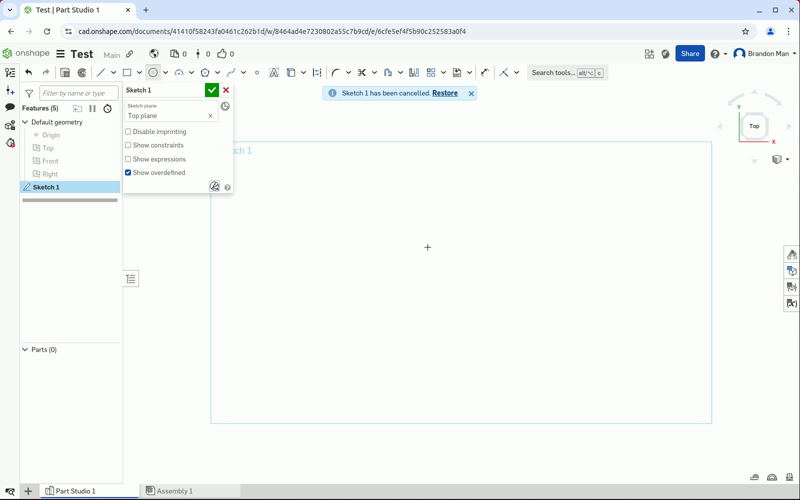
key_up(shift)
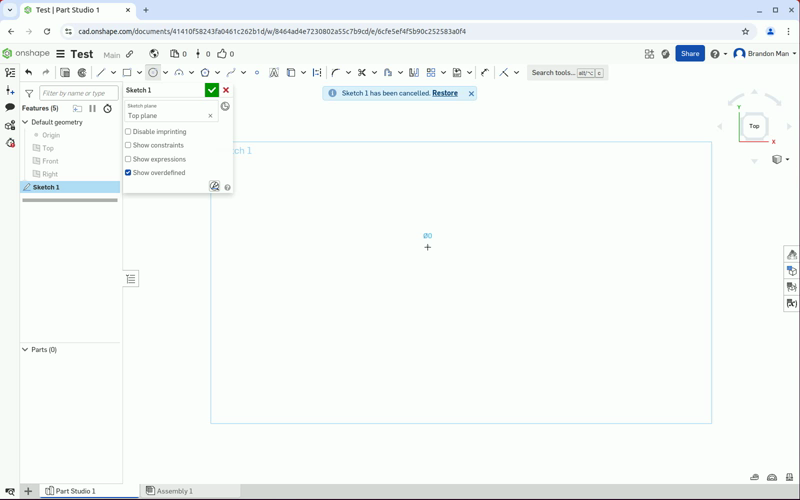
mouse_move(504, 246)
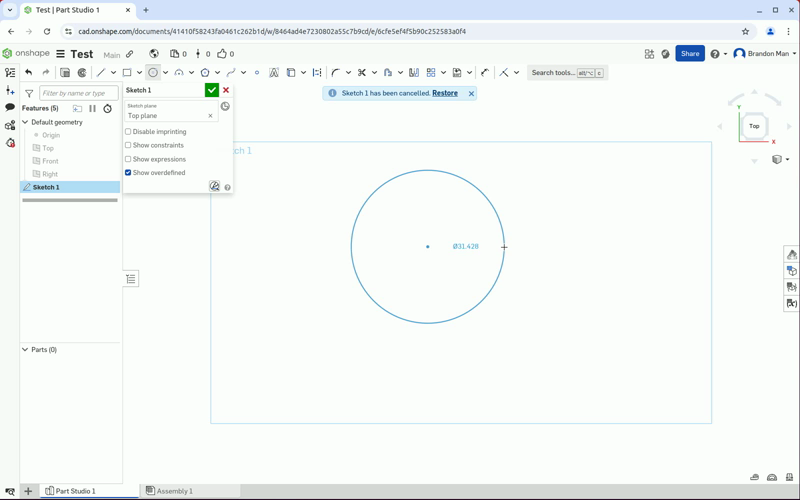
click(504, 246)
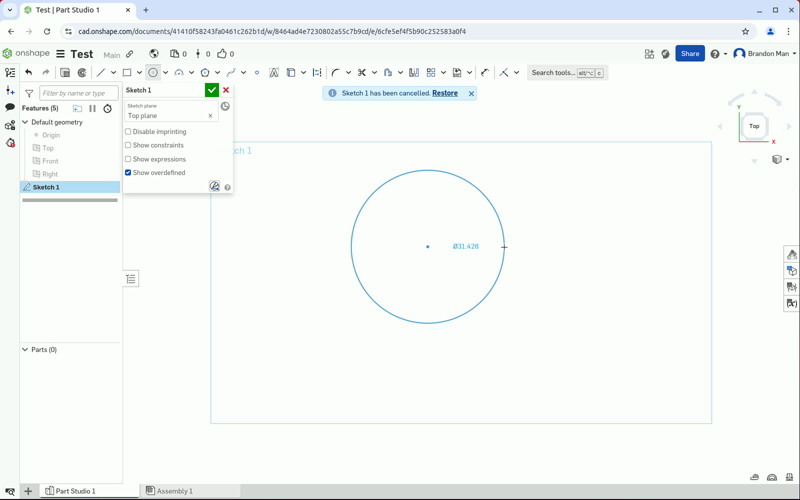
key(esc)
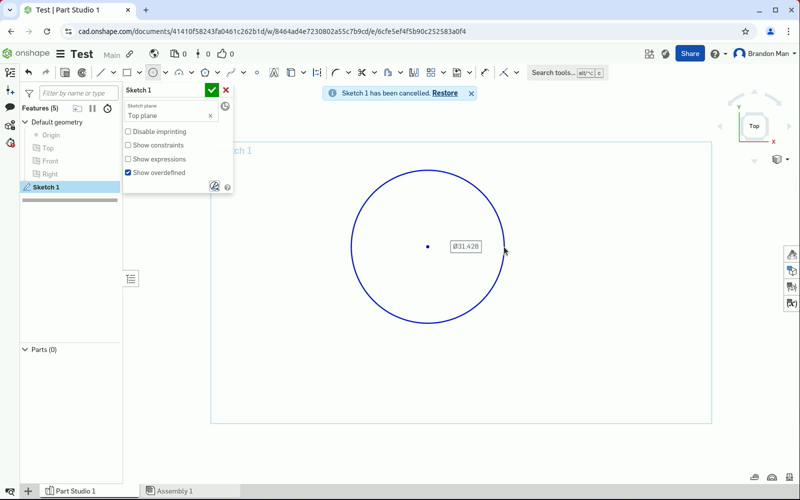
mouse_move(430, 235)
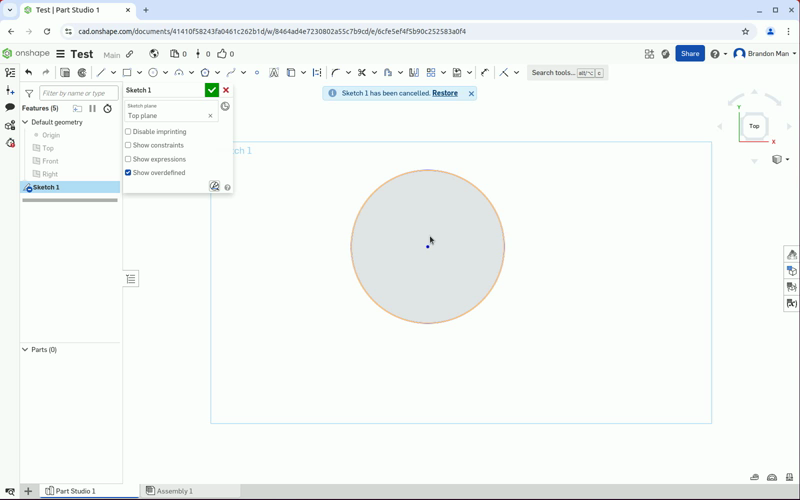
click(430, 235)
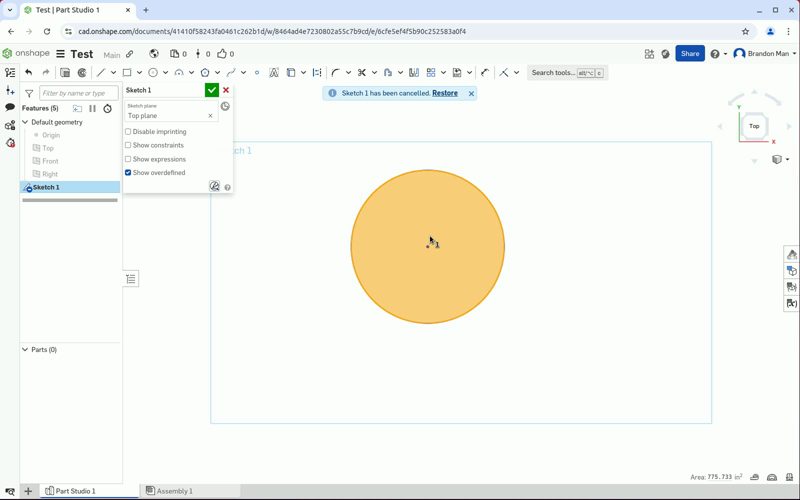
mouse_move(73, 352)
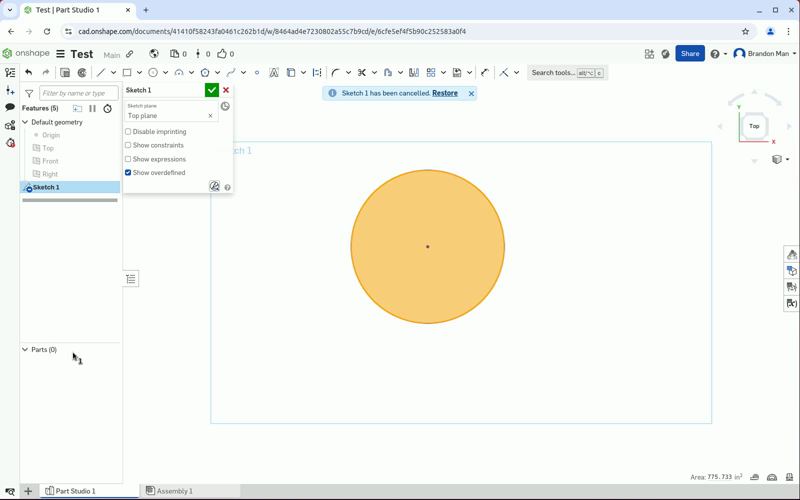
key(shift+y)
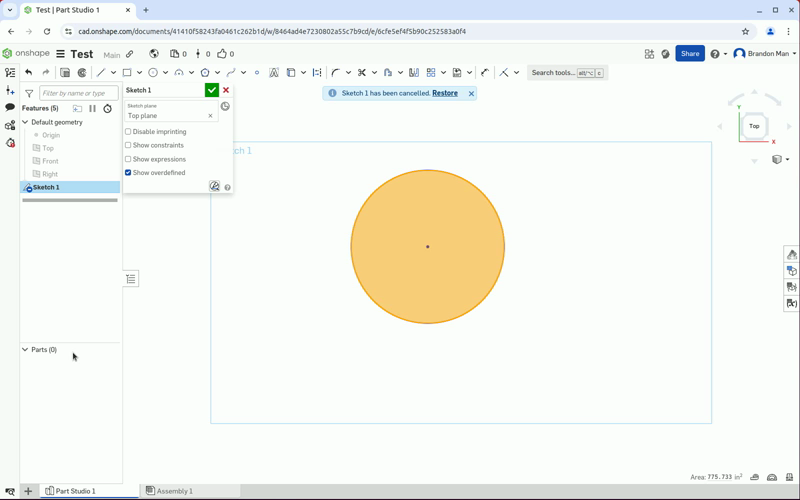
key(shift+e)
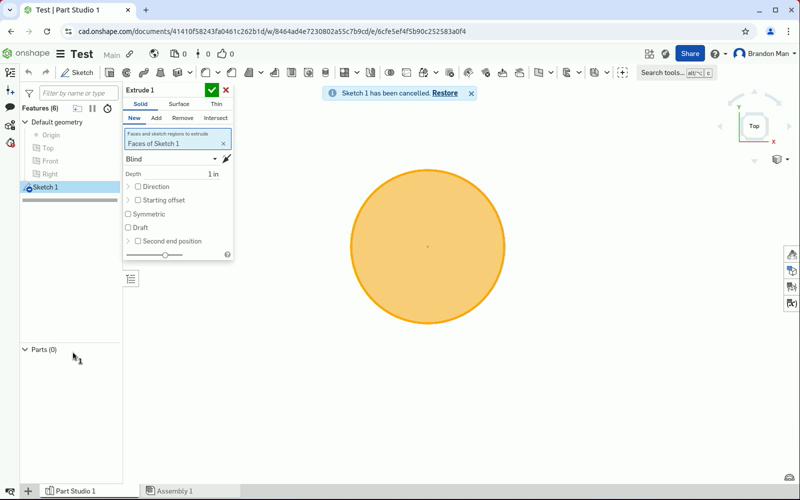
mouse_move(143, 106)
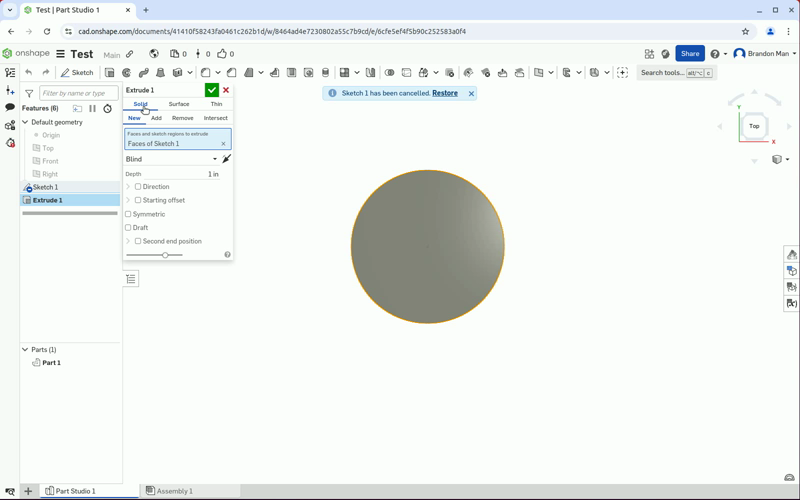
click(143, 106)
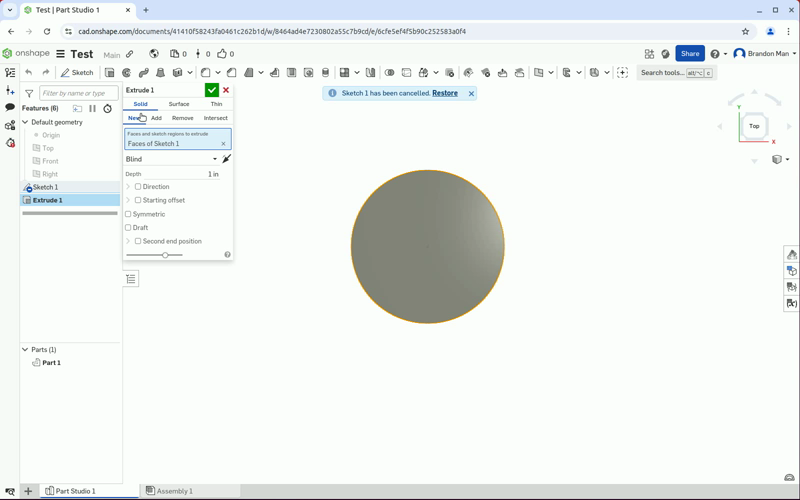
mouse_move(137, 120)
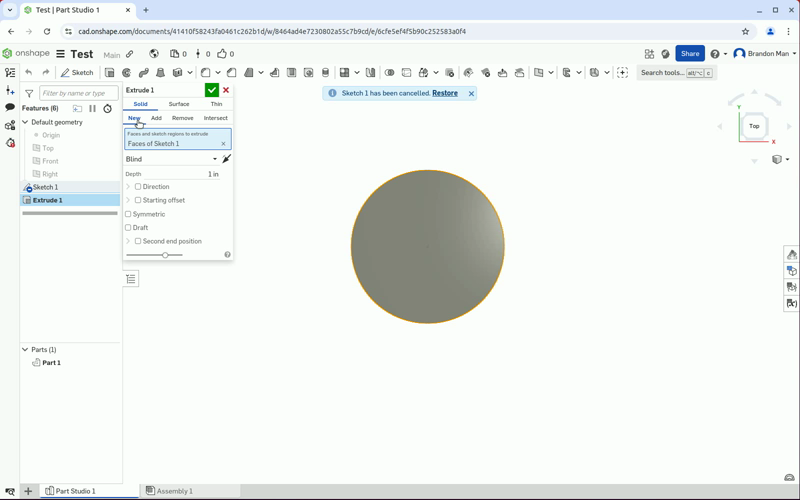
click(137, 120)
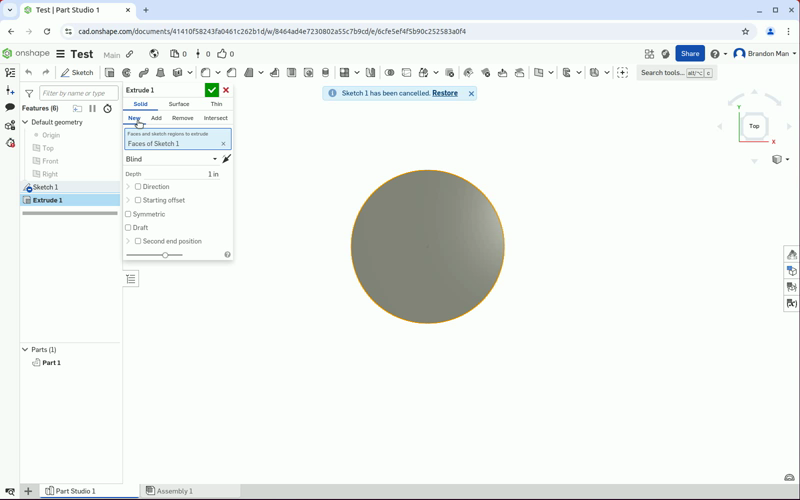
key(tab, 4)
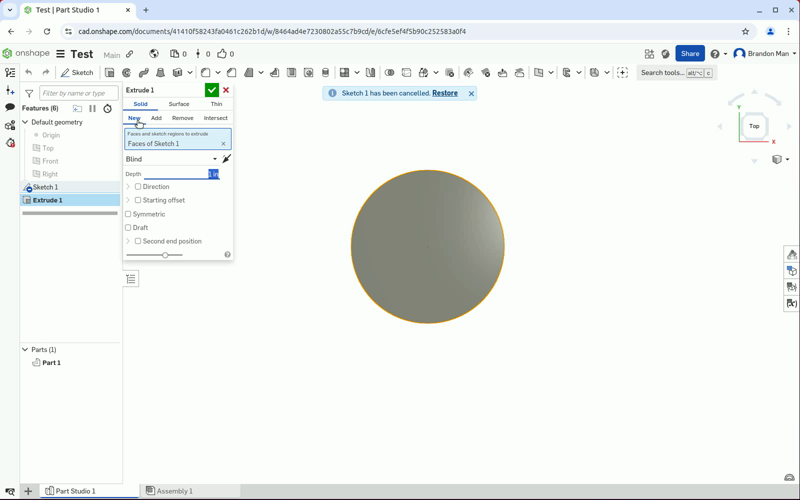
text(6.981)
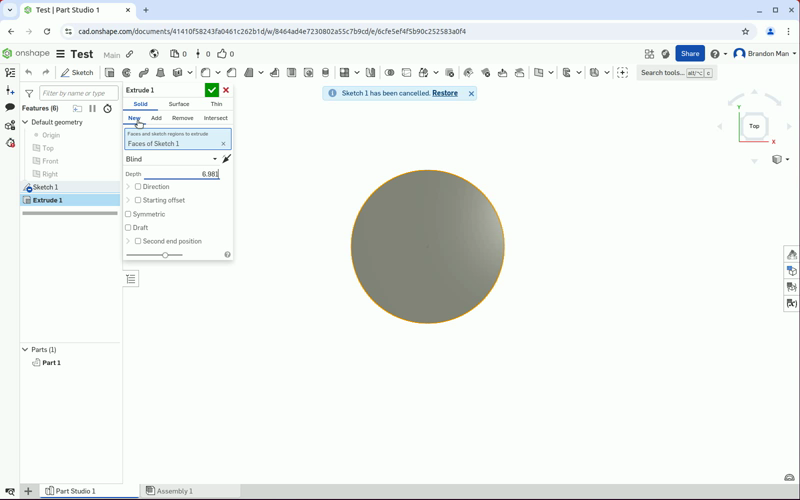
key(enter)
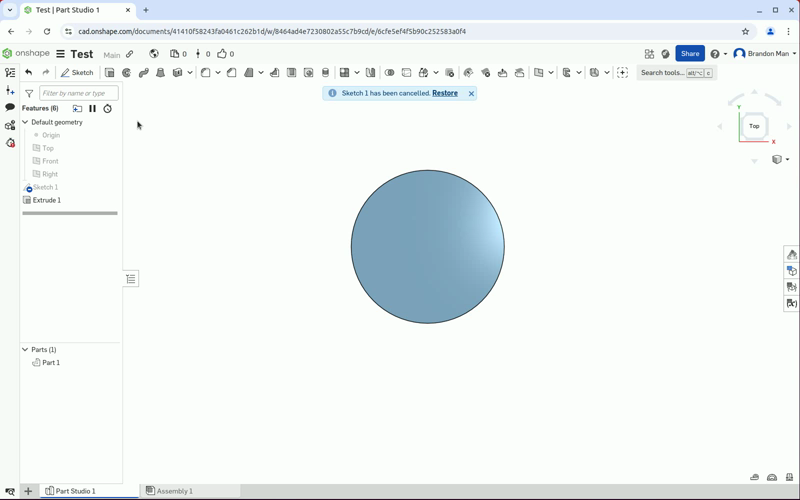
key(shift+h)
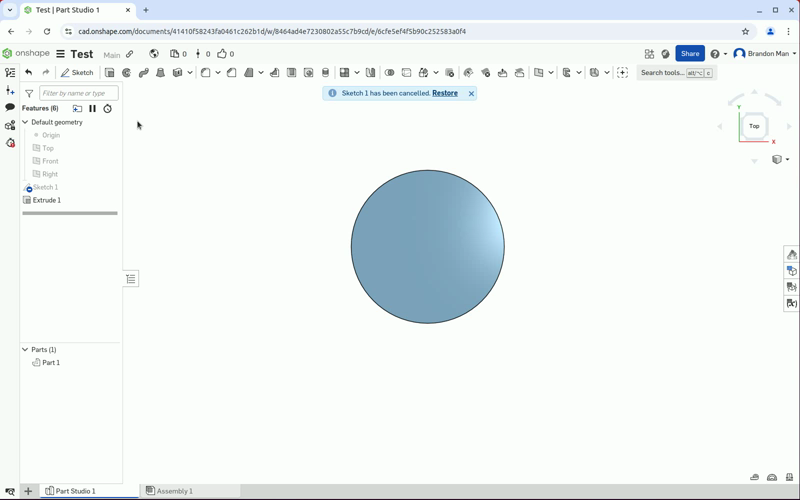
key(shift+h)
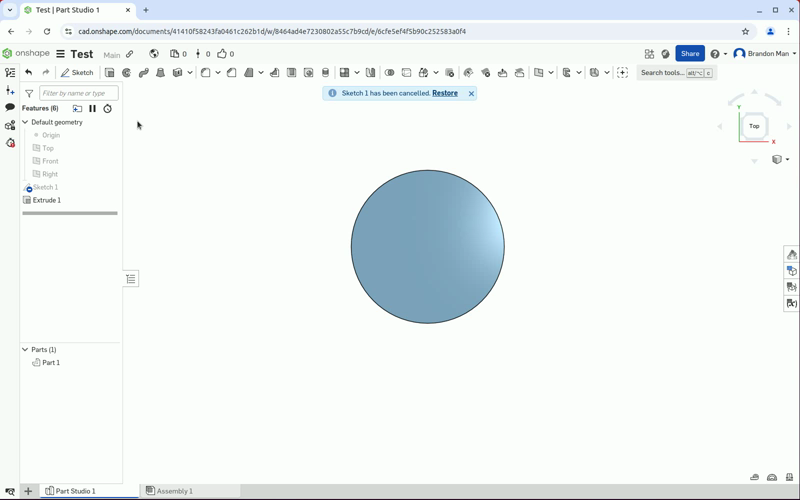
mouse_move(73, 189)
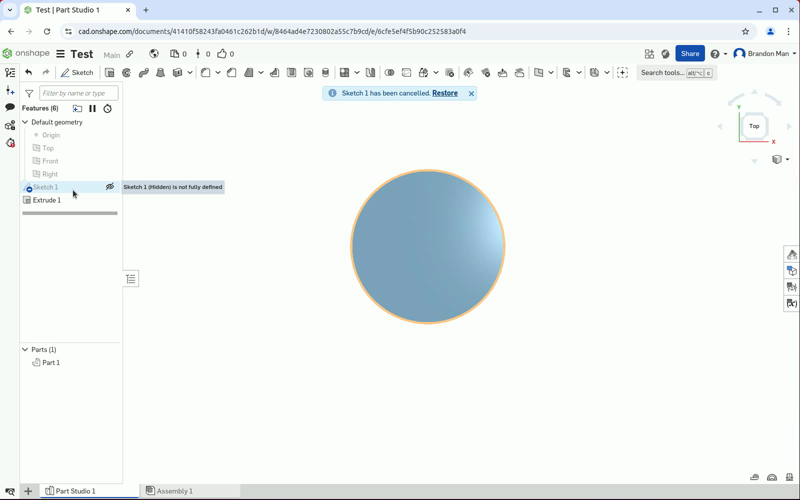
click(73, 189)
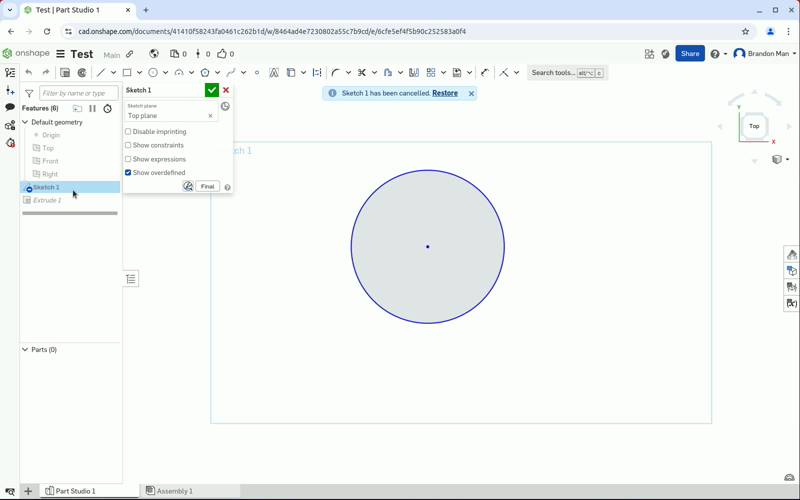
mouse_move(229, 92)
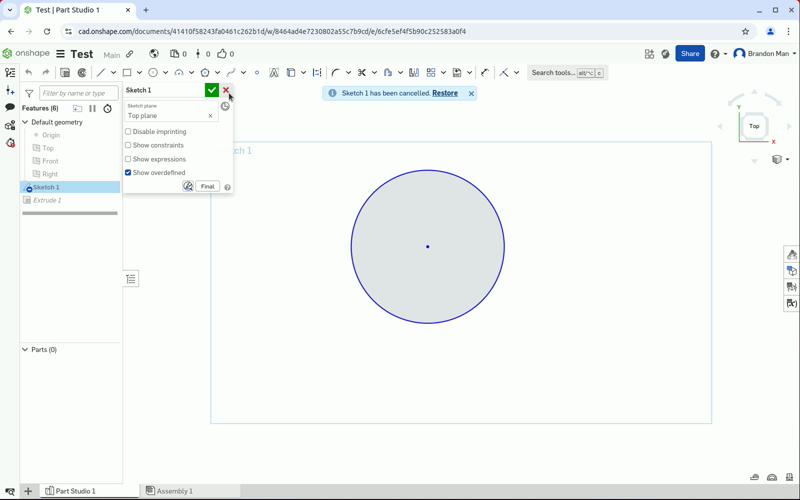
click(229, 92)
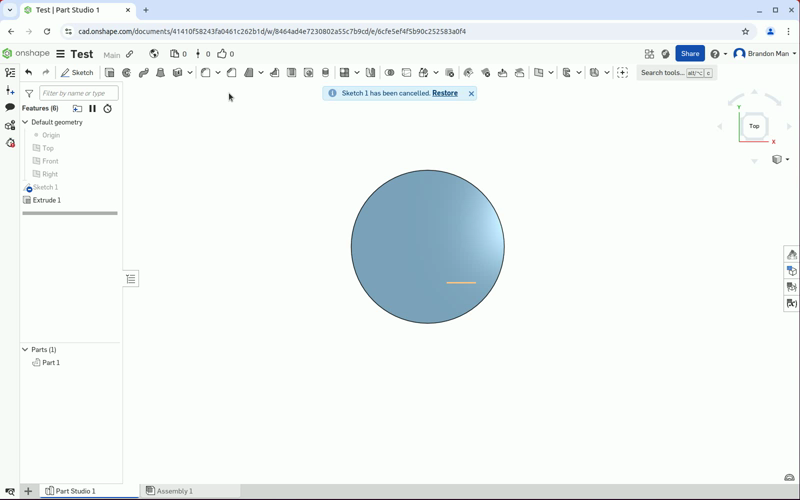
mouse_move(541, 75)
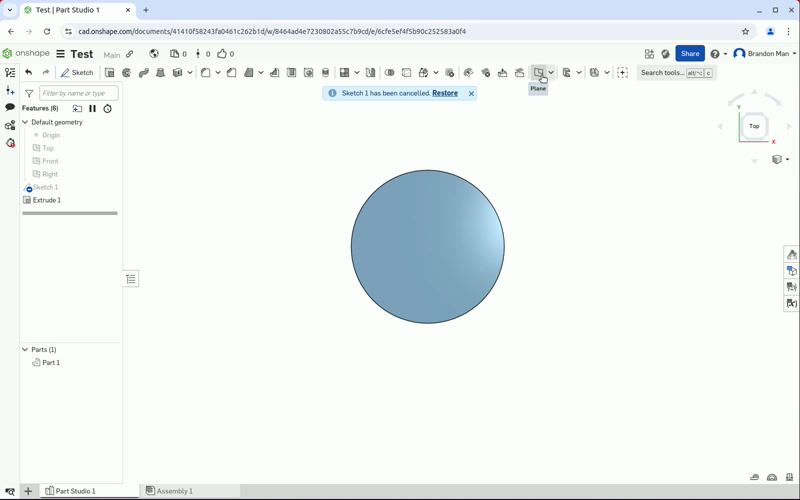
click(541, 75)
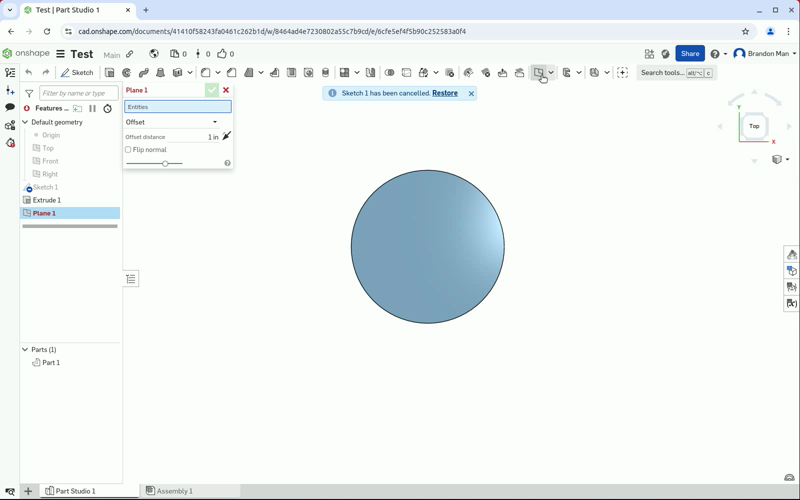
mouse_move(73, 150)
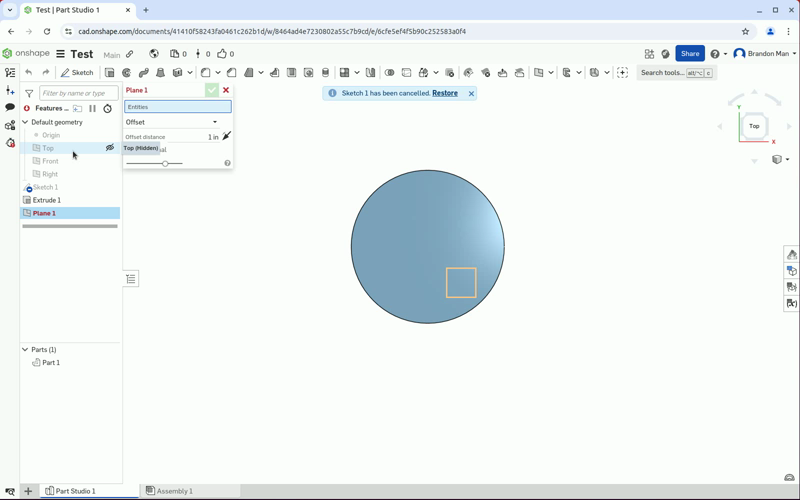
click(73, 150)
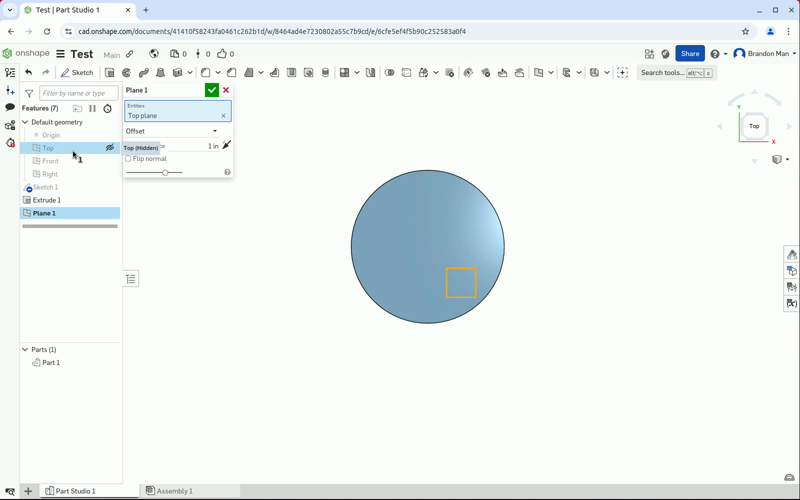
key(tab, 2)
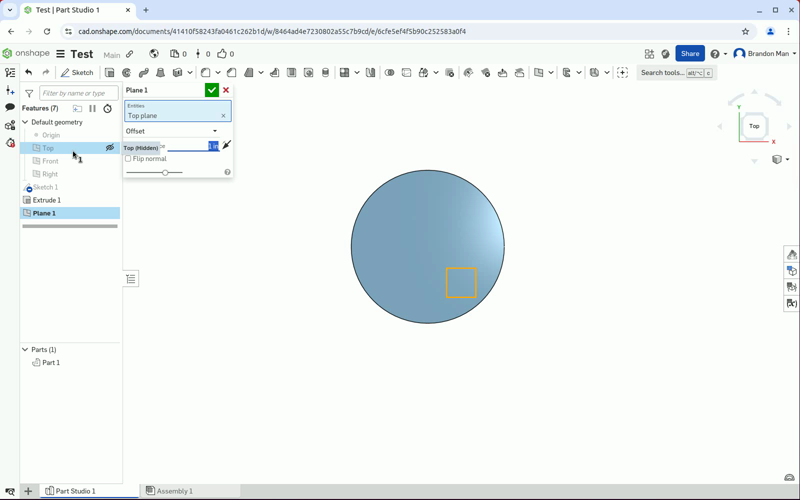
text(6.994)
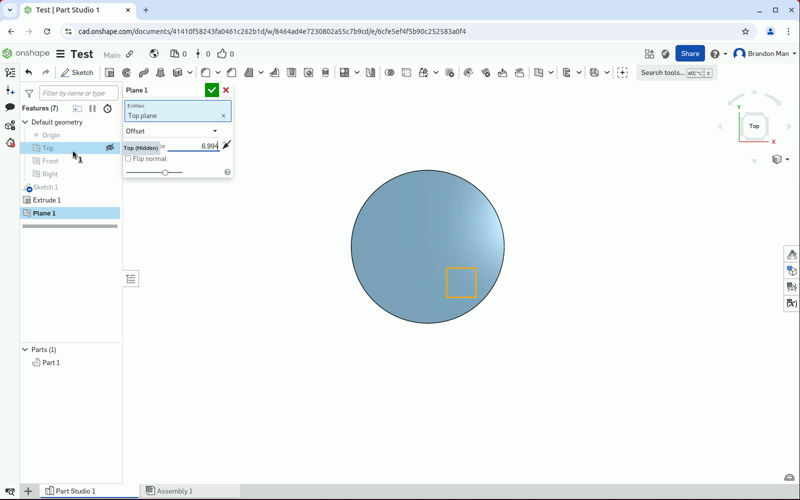
key(enter, 2)
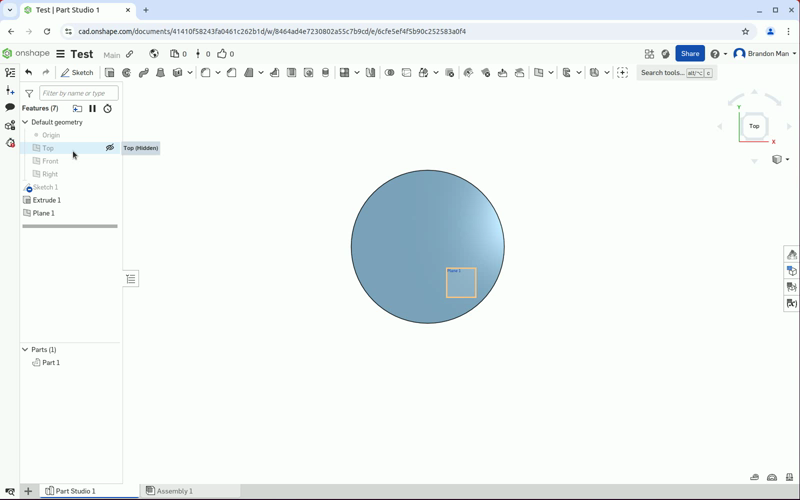
key(shift+s)
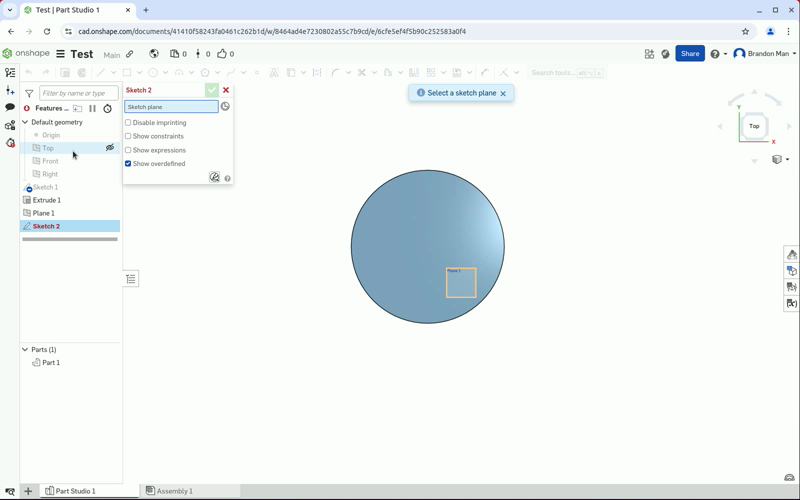
mouse_move(73, 215)
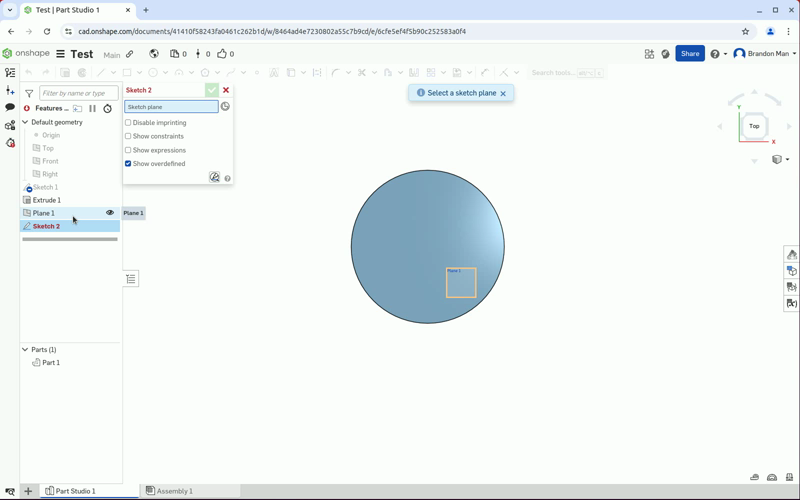
click(73, 215)
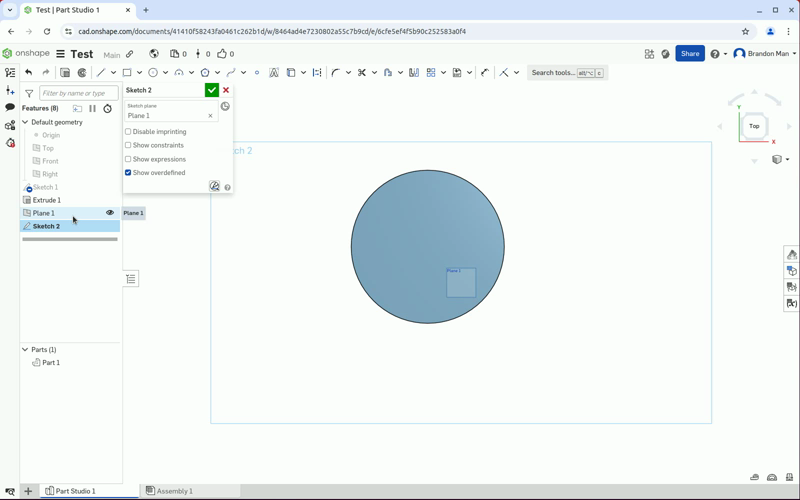
mouse_move(73, 352)
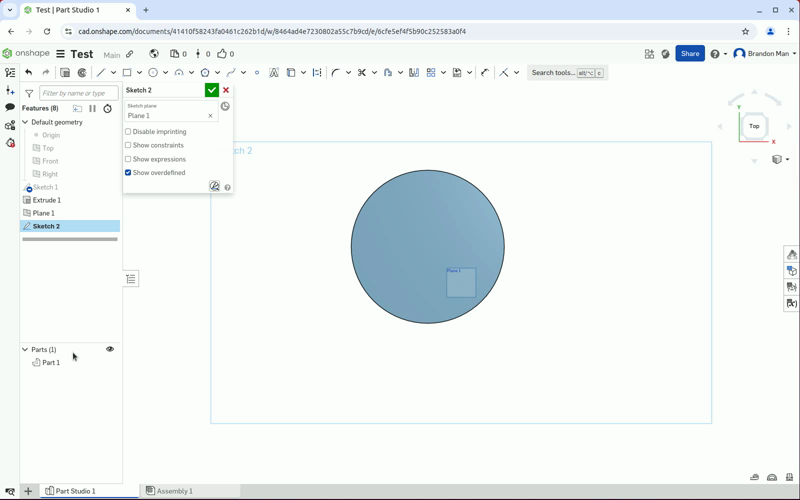
key(y)
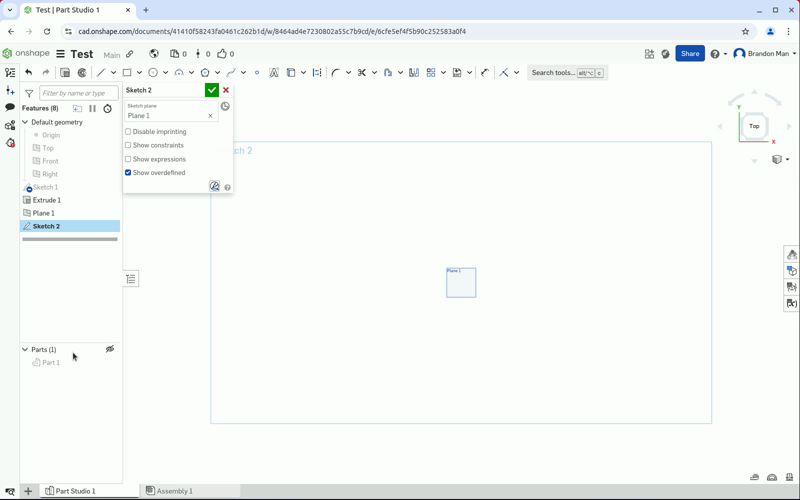
key(c)
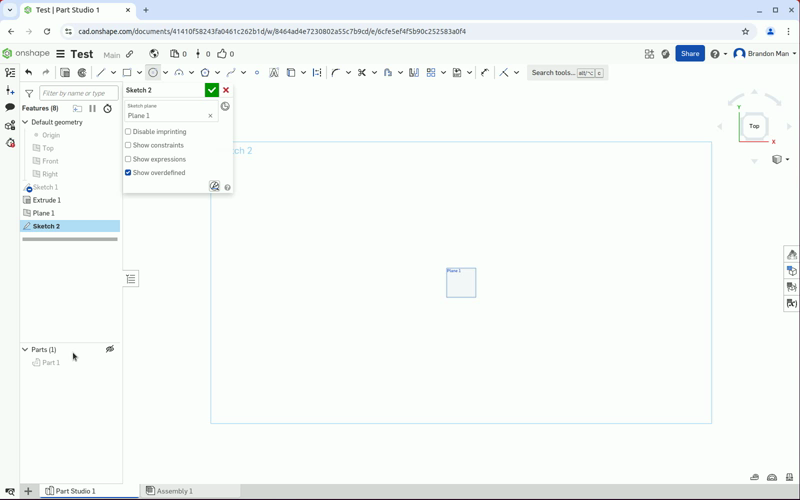
key_down(shift)
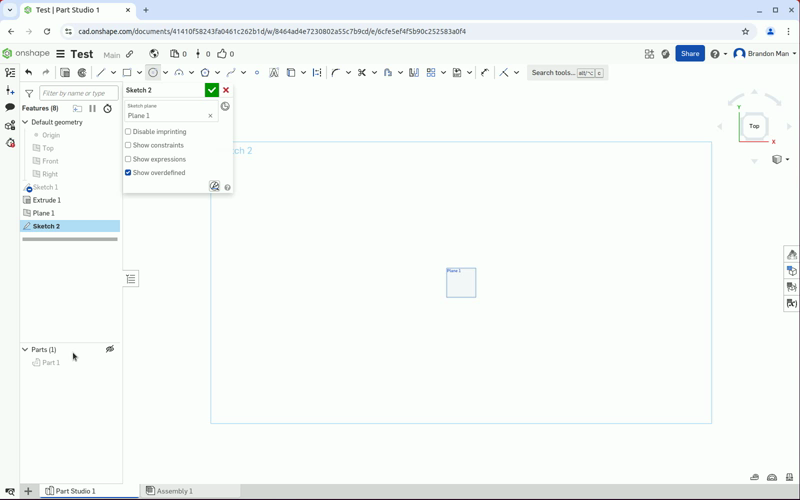
mouse_move(427, 246)
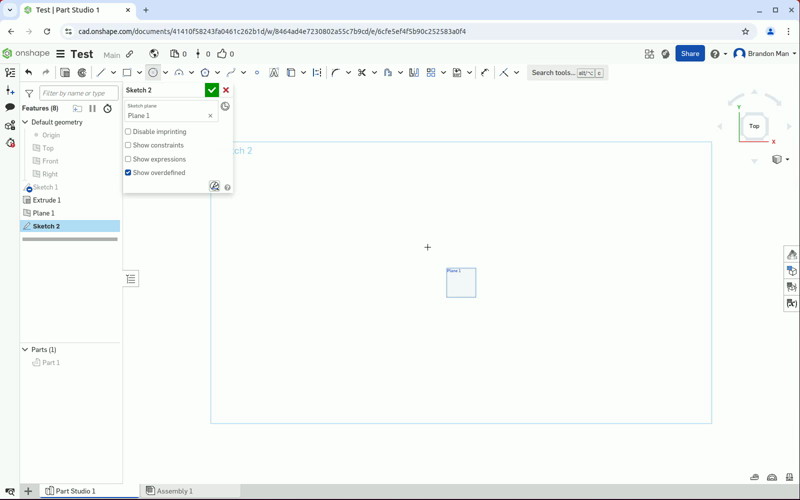
click(427, 246)
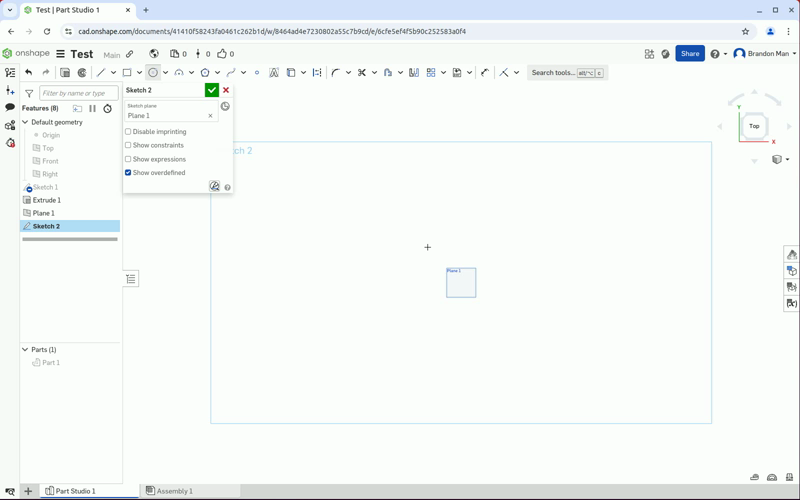
key_up(shift)
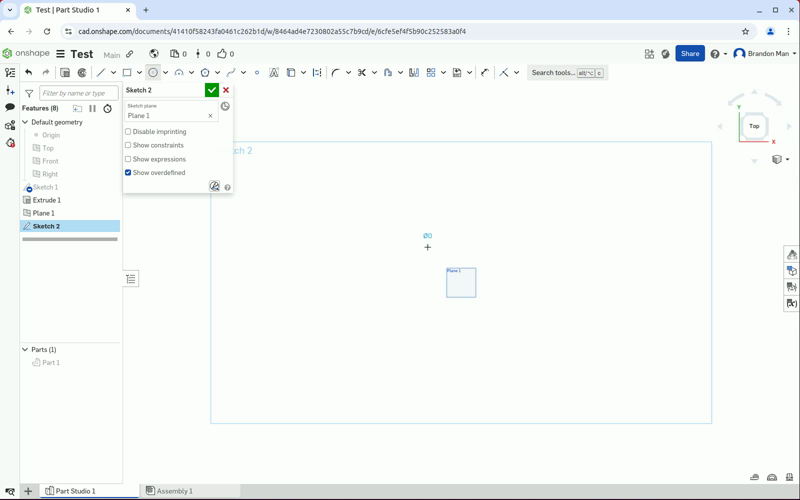
mouse_move(491, 246)
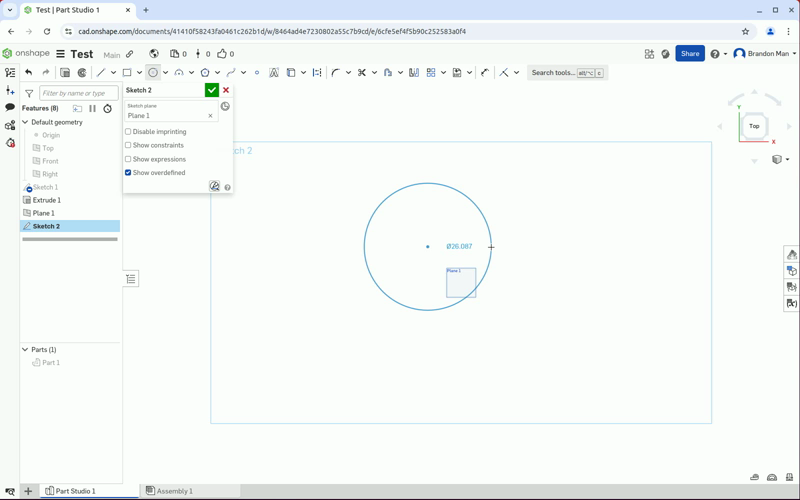
click(491, 246)
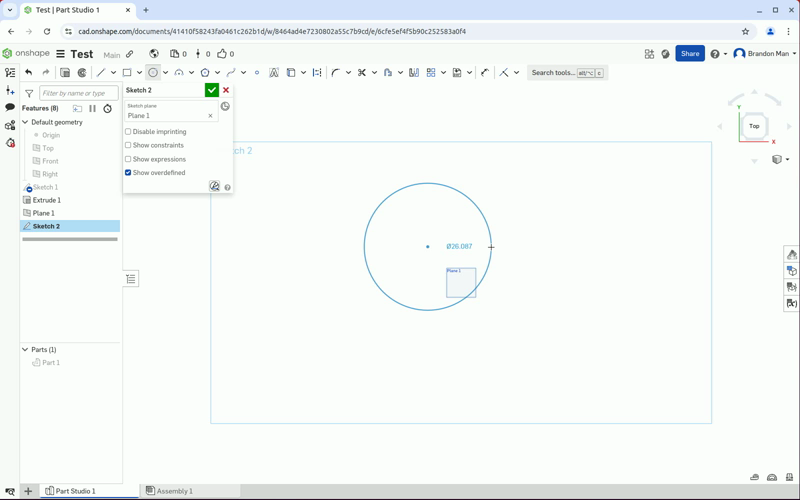
key(esc)
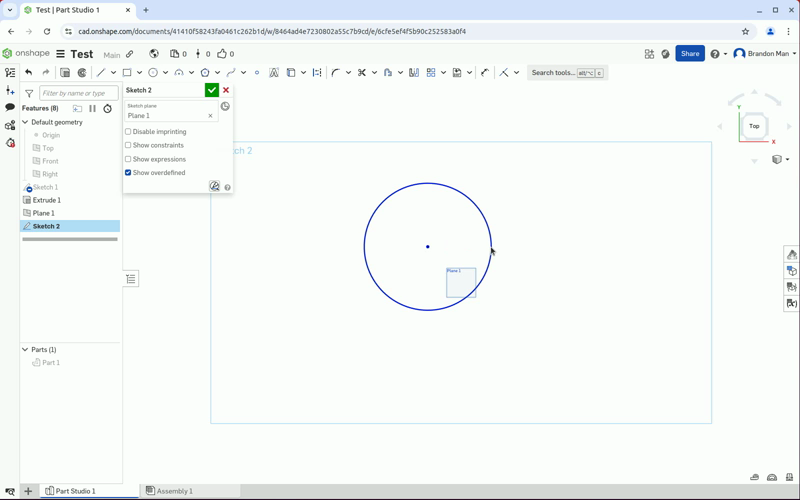
mouse_move(438, 259)
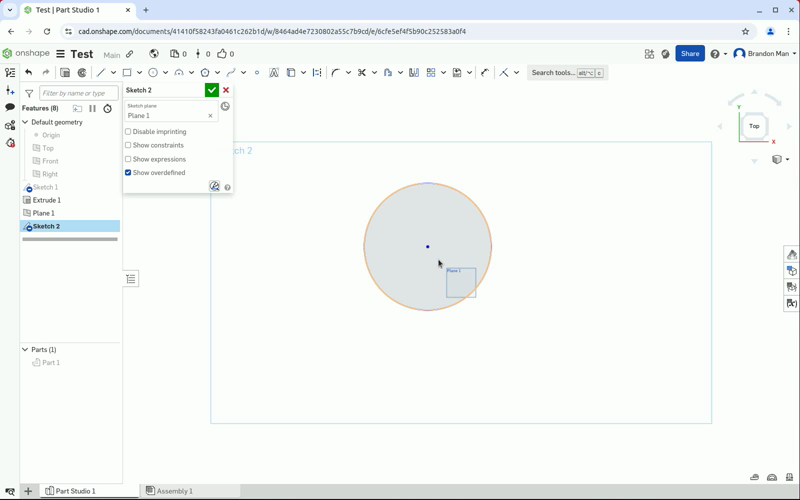
click(438, 259)
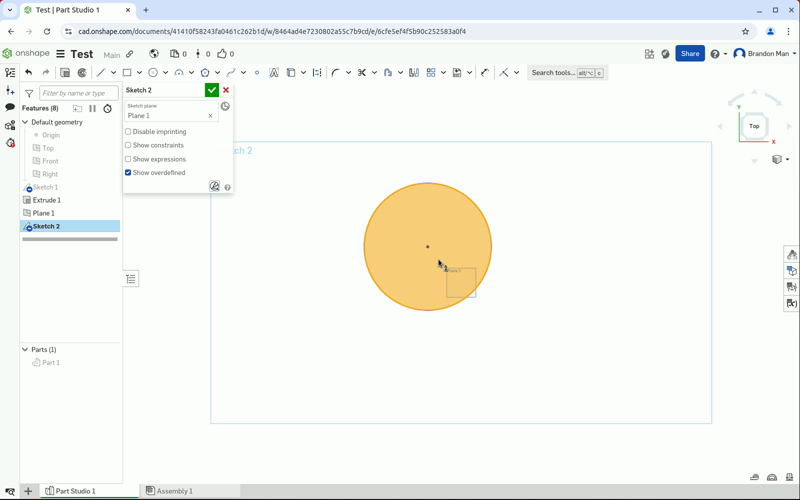
mouse_move(73, 352)
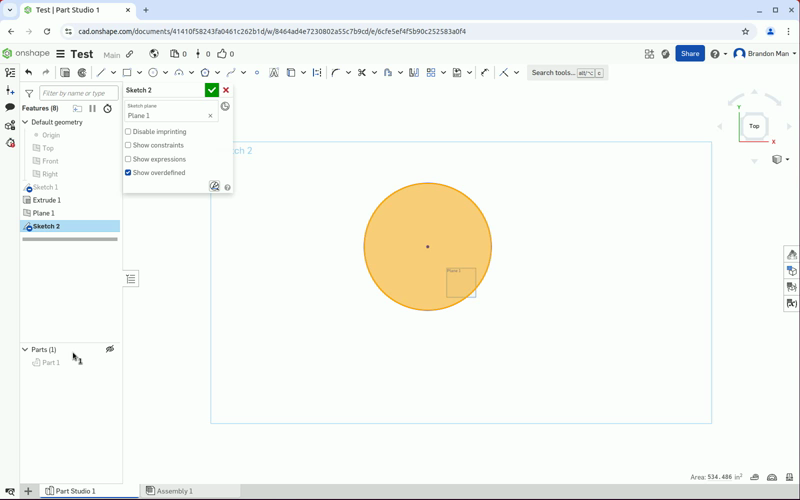
key(shift+y)
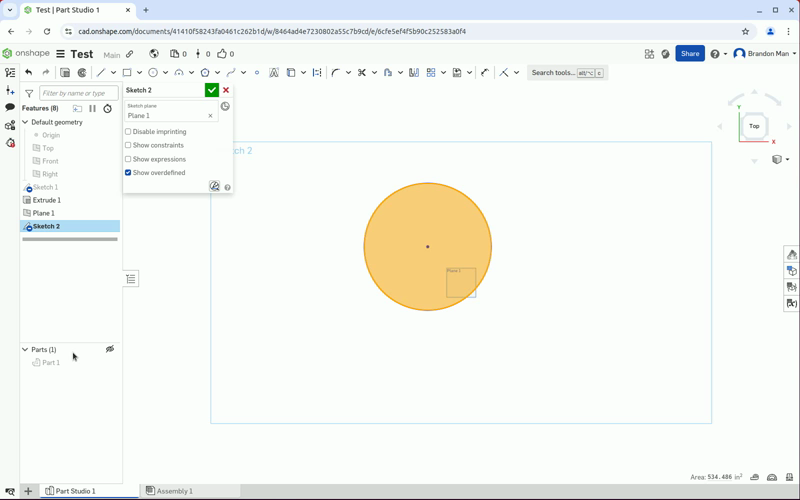
key(shift+e)
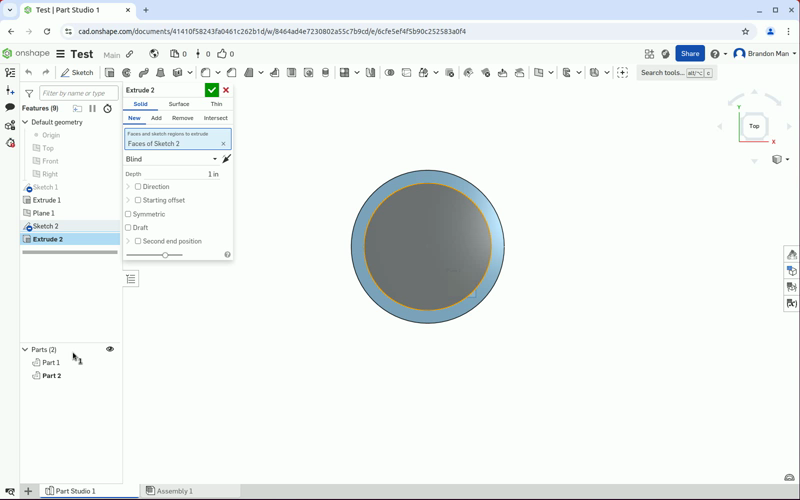
mouse_move(143, 106)
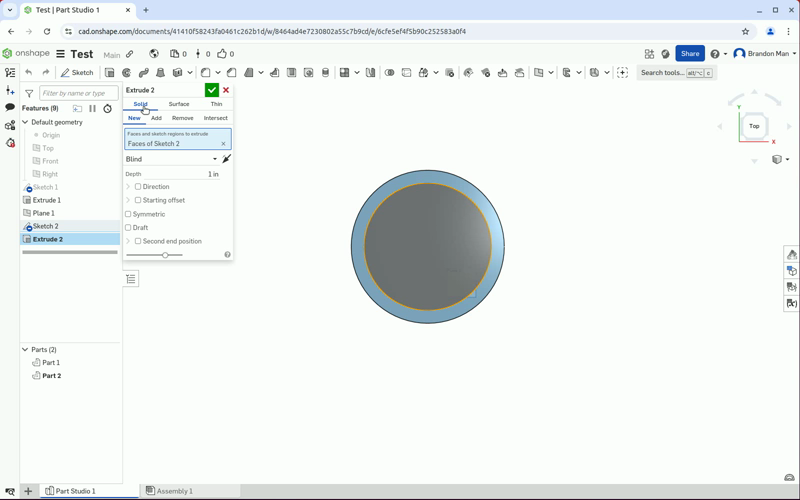
click(143, 106)
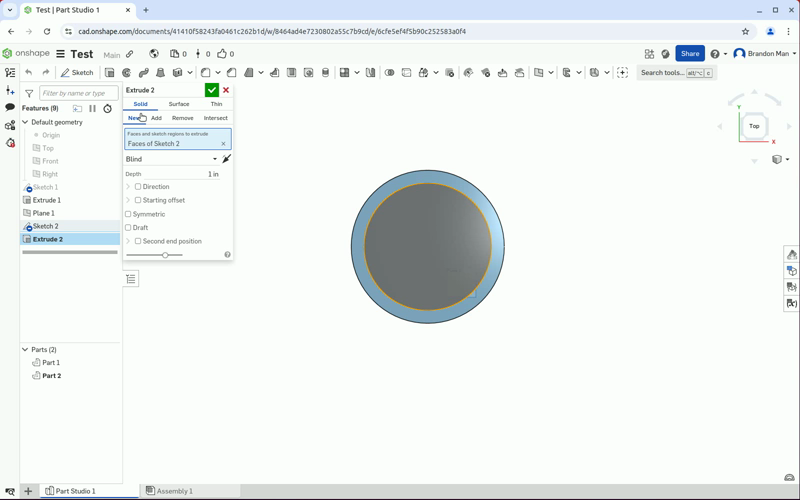
mouse_move(137, 120)
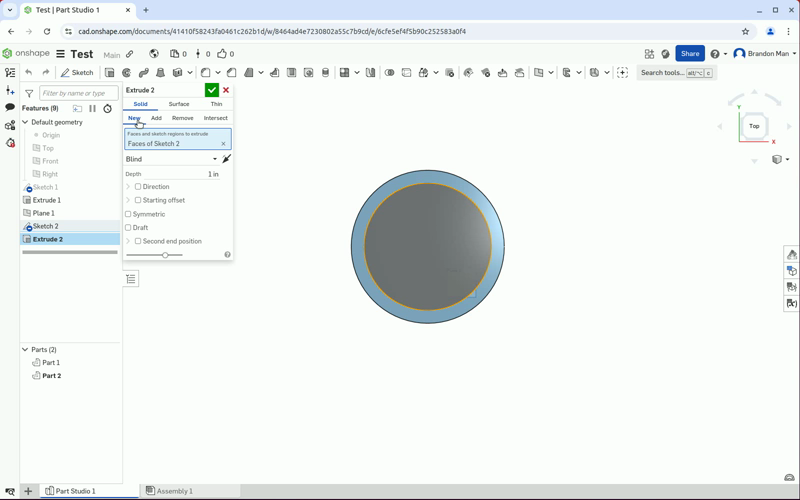
click(137, 120)
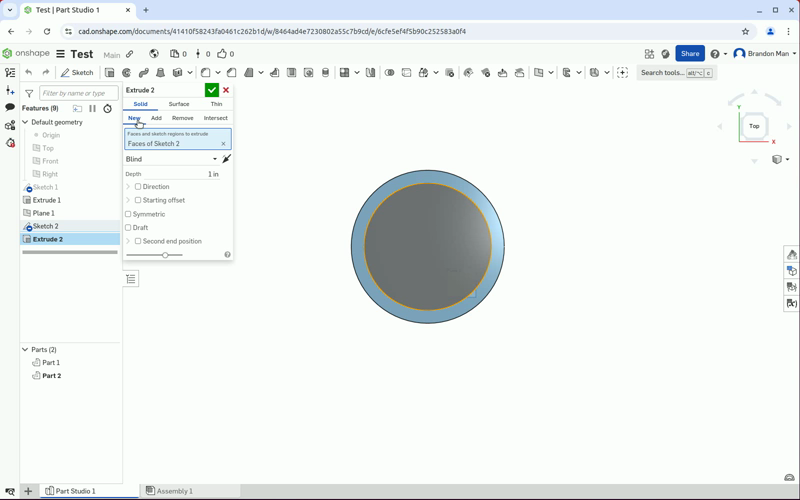
key(tab, 4)
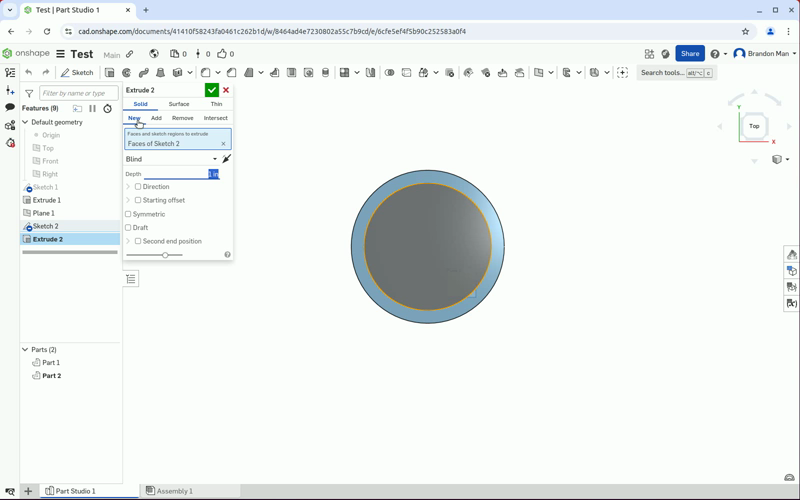
text(-4.574)
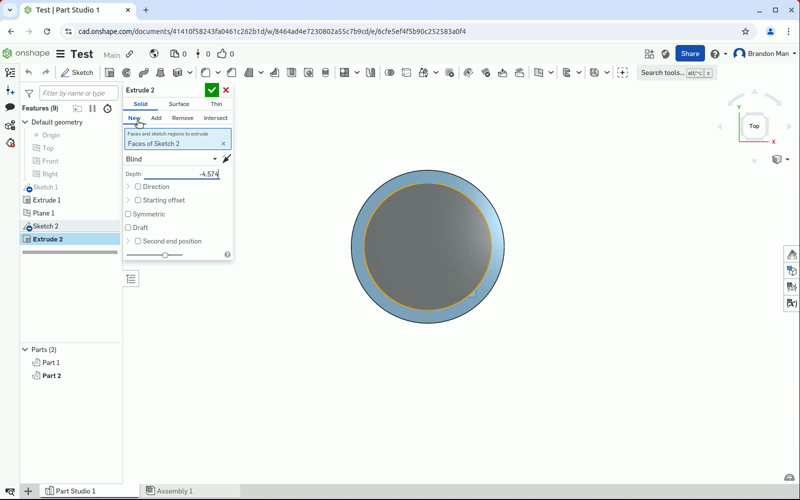
key(enter)
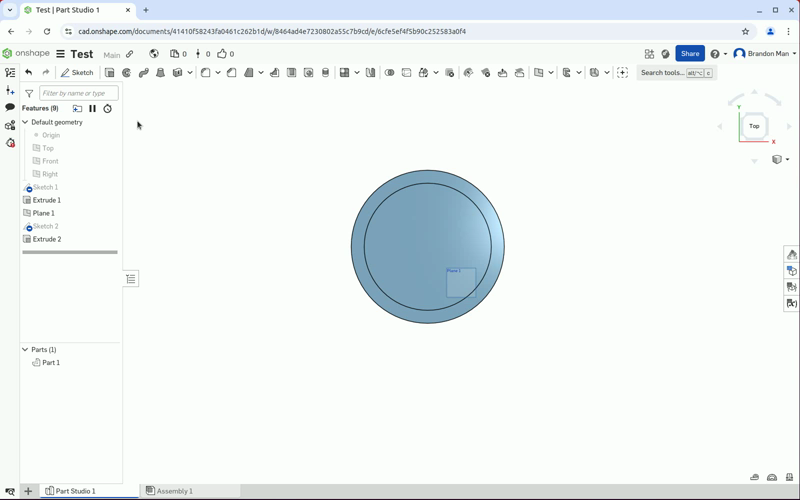
key(shift+h)
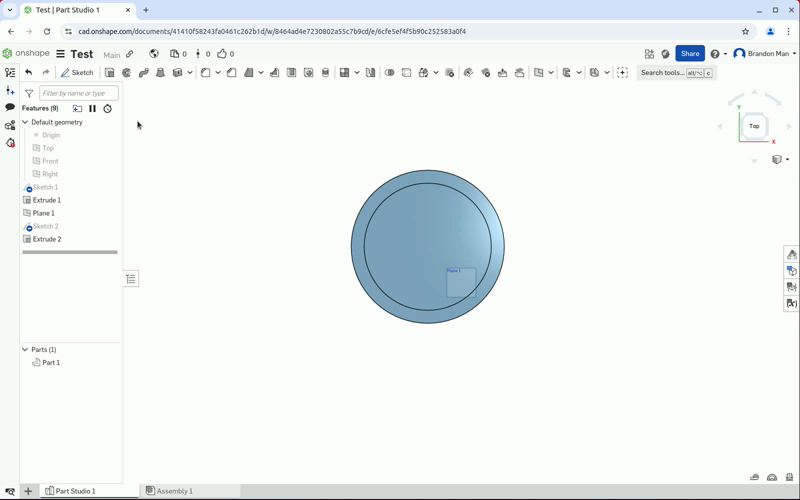
key(shift+h)
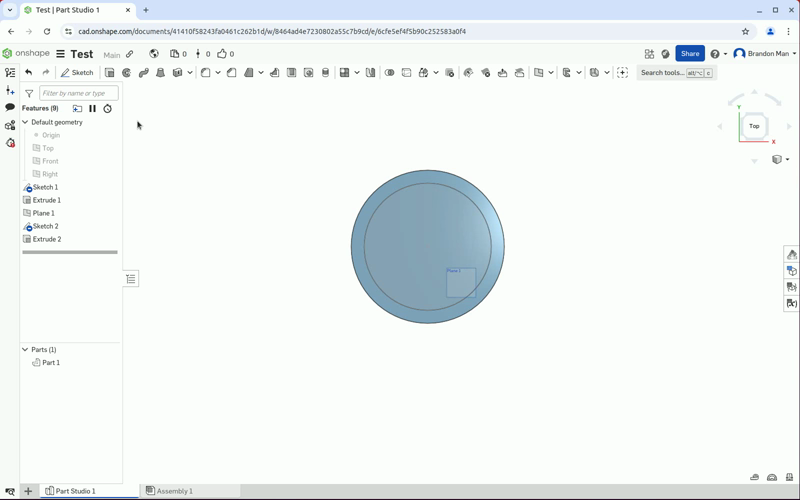
key(shift+7)
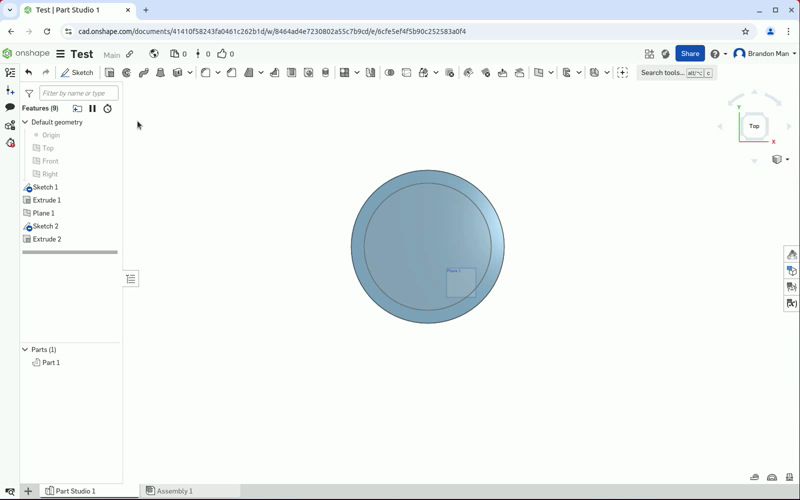
key(up, 3)
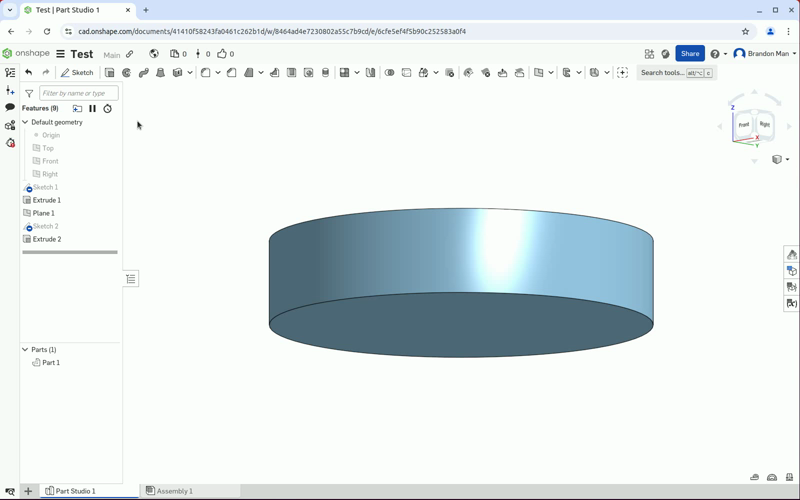
key(left, 3)
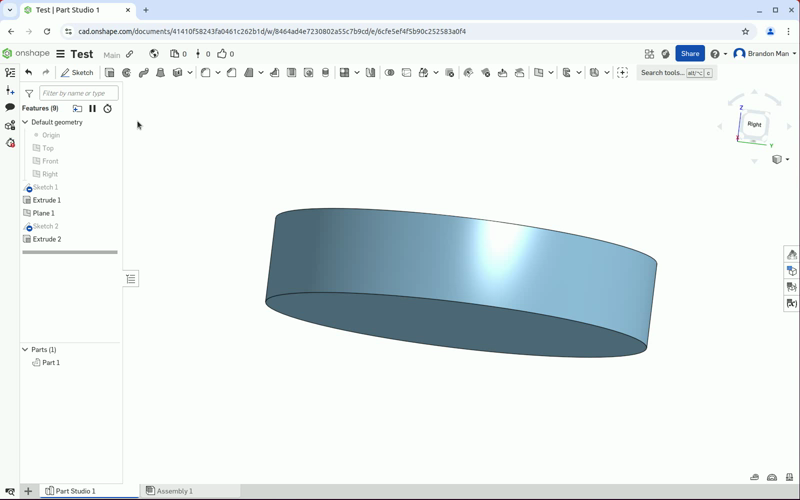
key(right, 3)
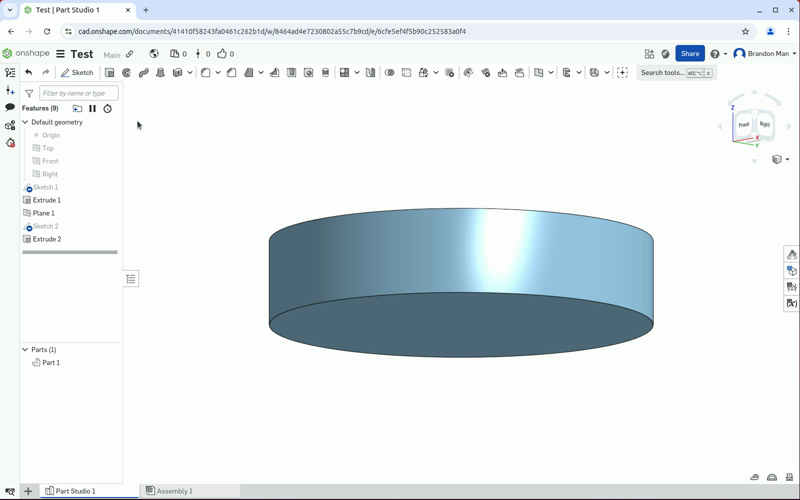
key(down, 3)
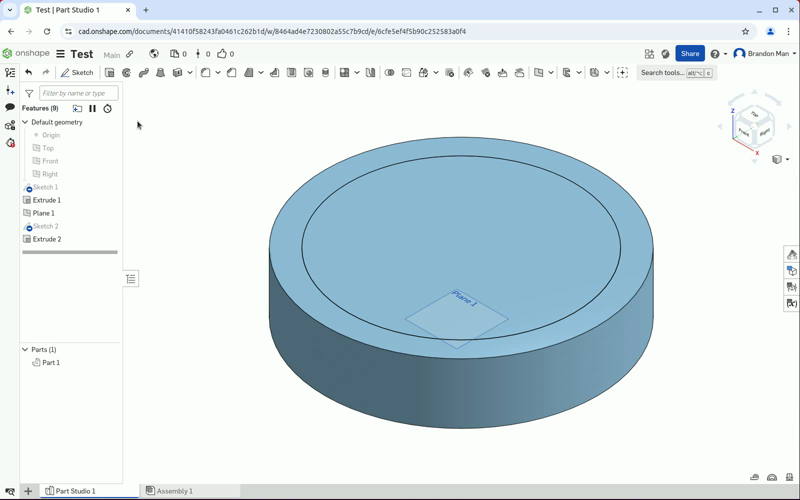
mouse_move(73, 189)
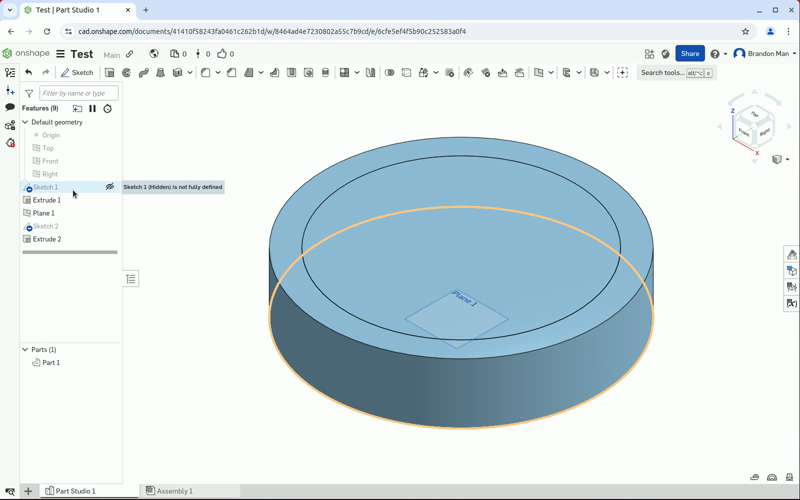
click(73, 189)